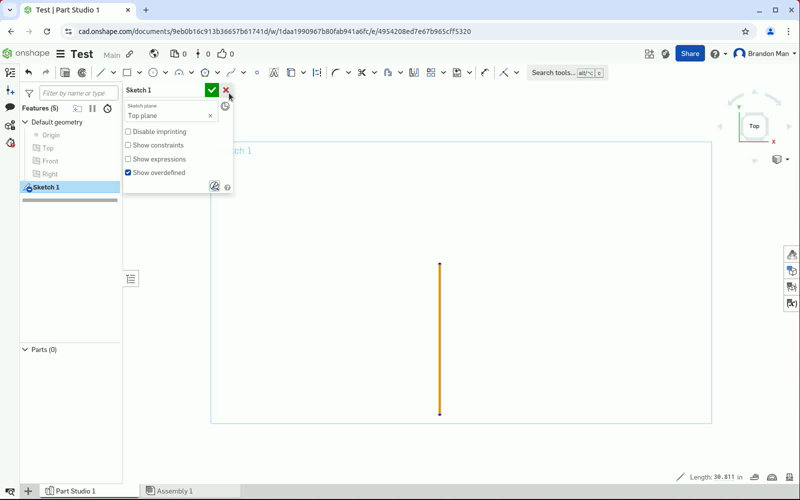
key(shift+h)
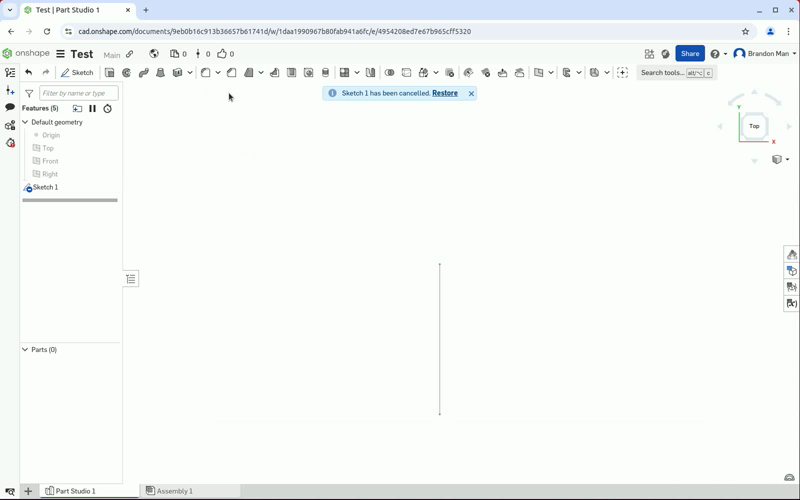
key(shift+s)
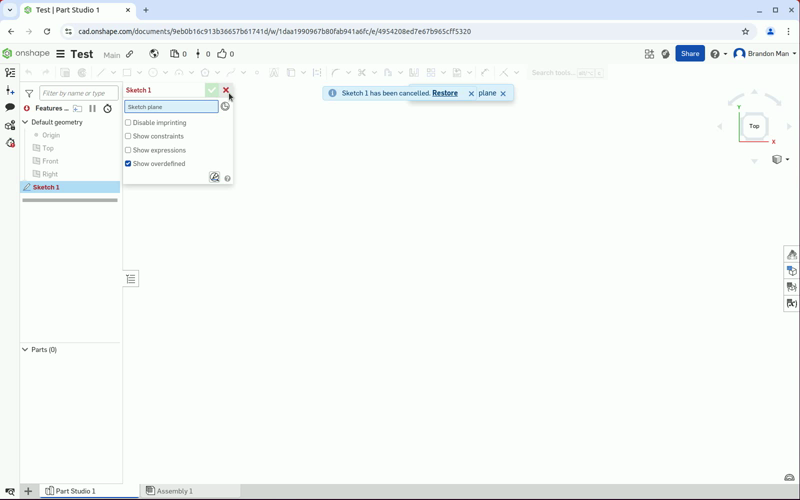
mouse_move(73, 150)
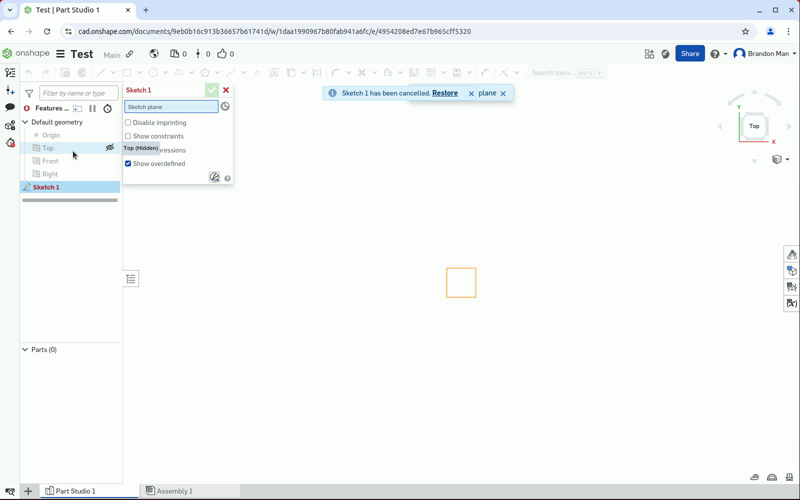
click(73, 150)
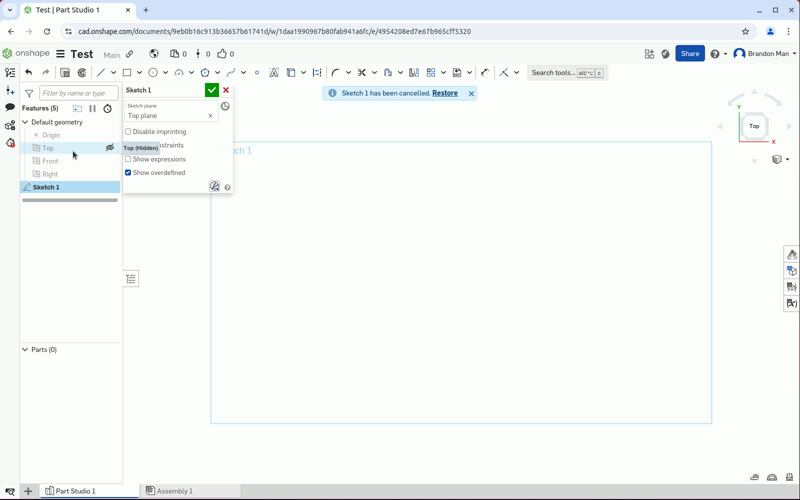
mouse_move(73, 352)
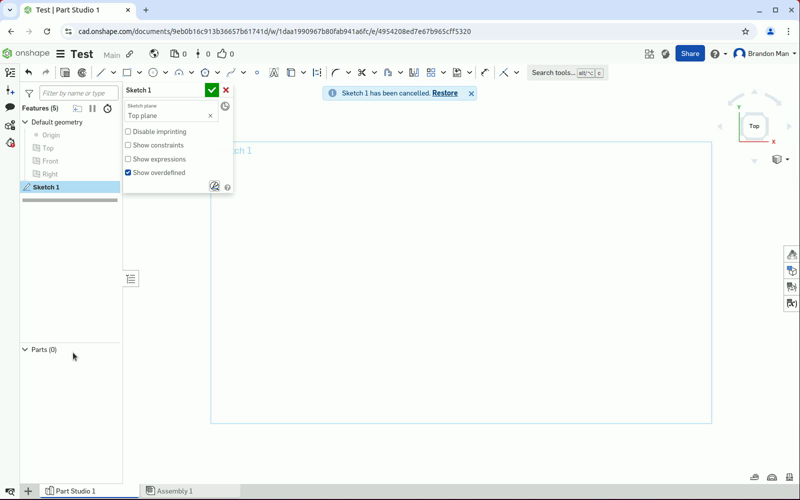
key(y)
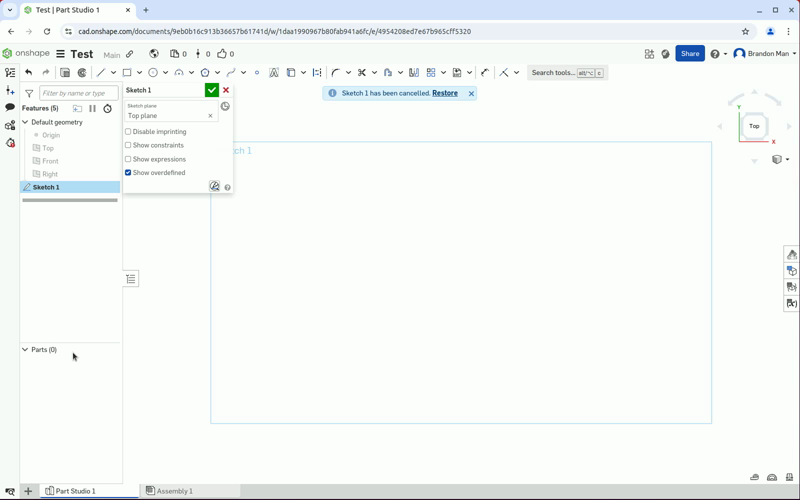
key(c)
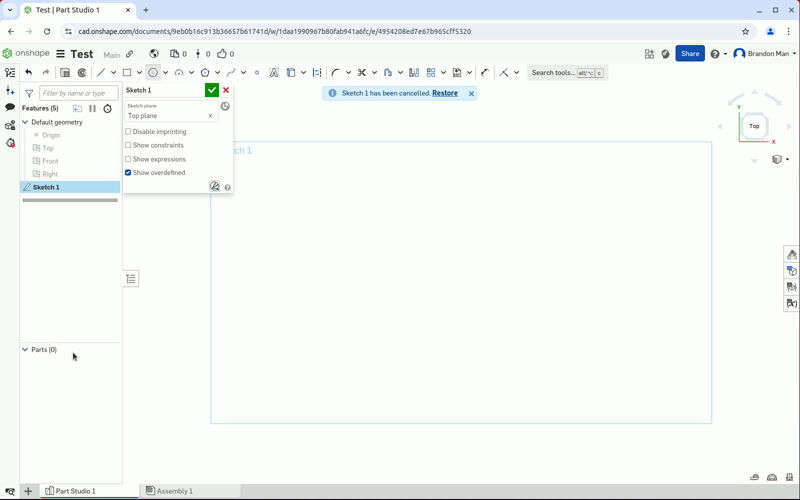
key_down(shift)
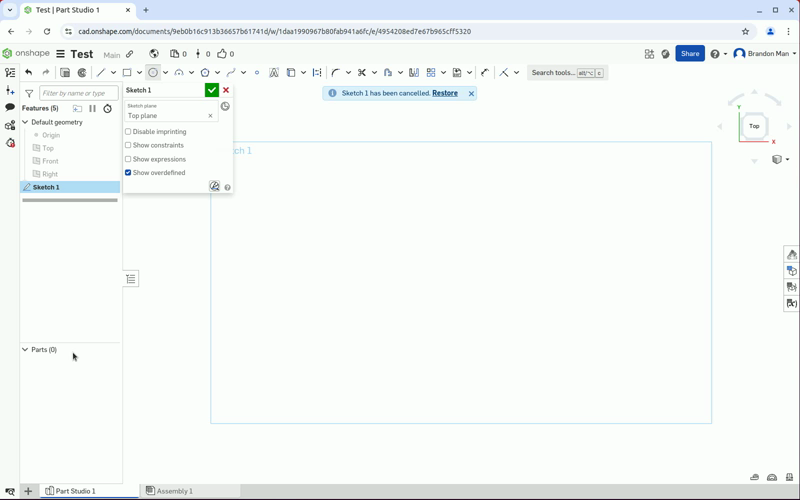
mouse_move(461, 282)
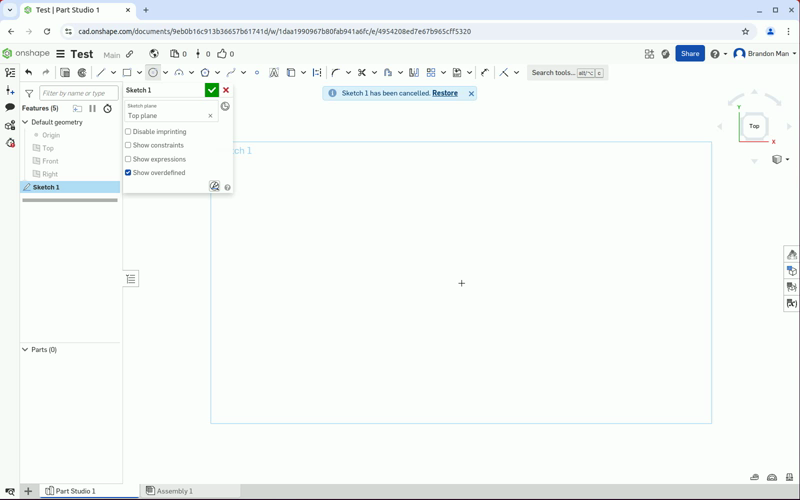
click(461, 282)
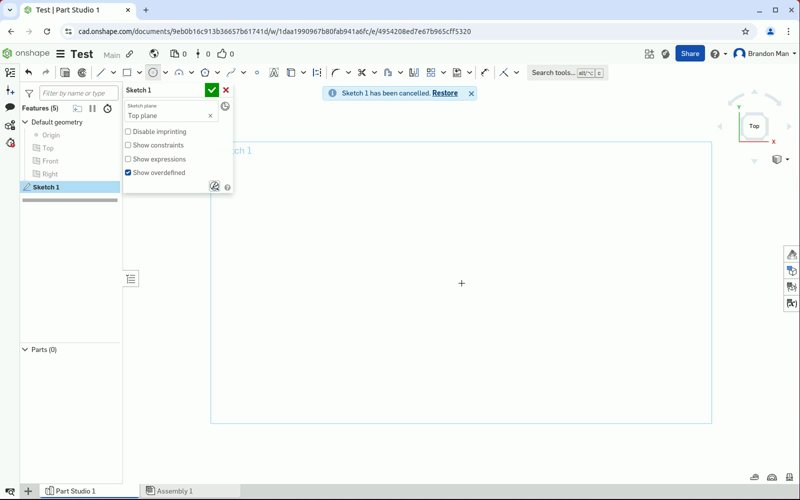
key_up(shift)
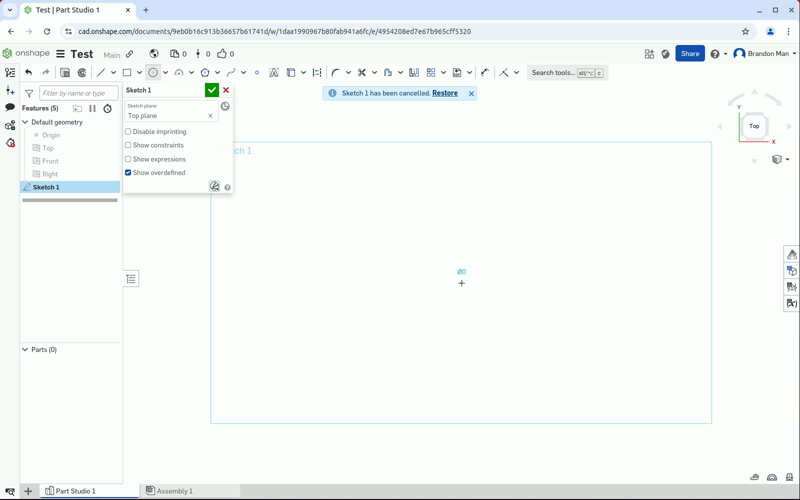
mouse_move(506, 282)
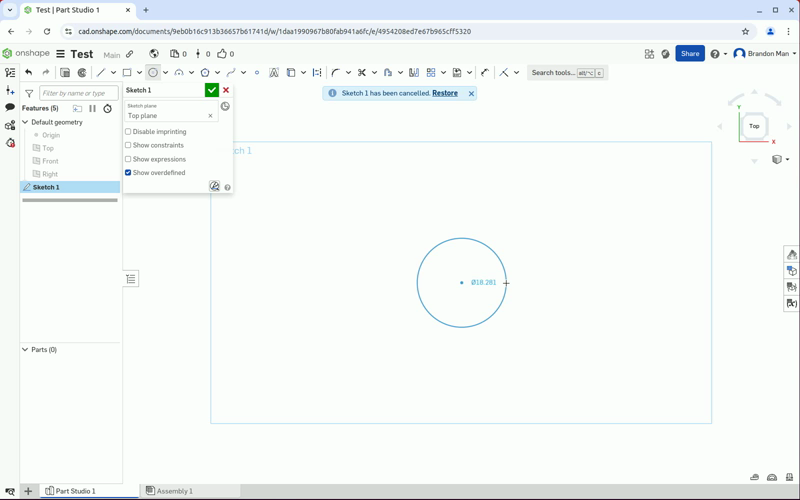
click(506, 282)
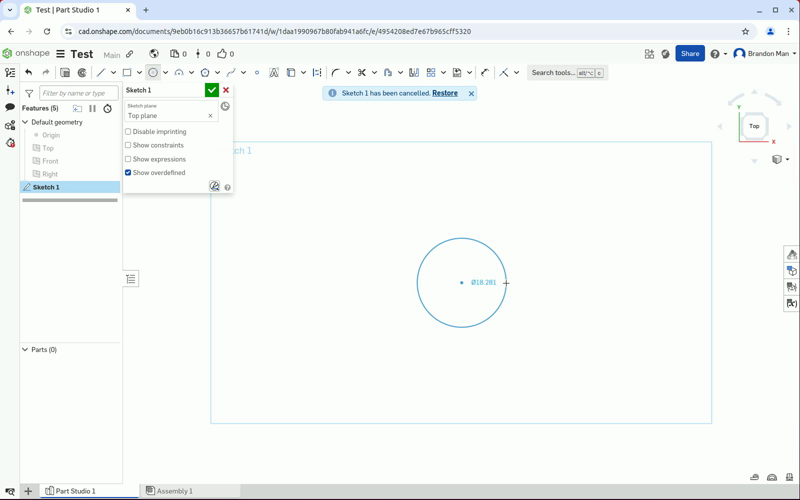
key(esc)
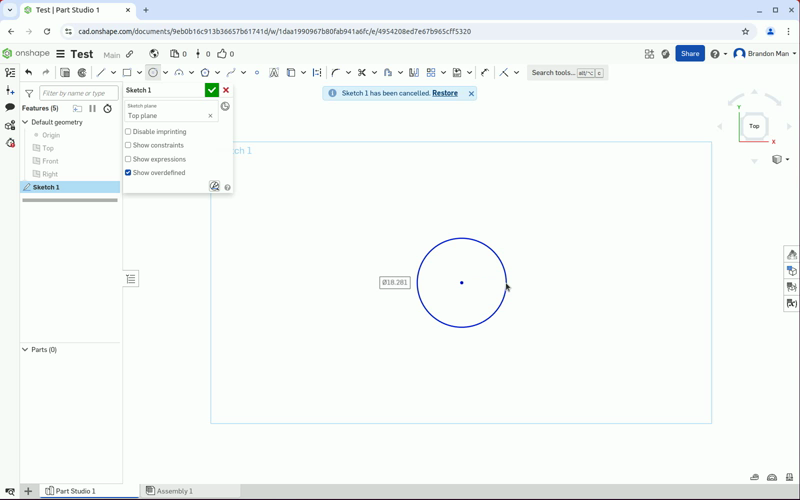
mouse_move(491, 266)
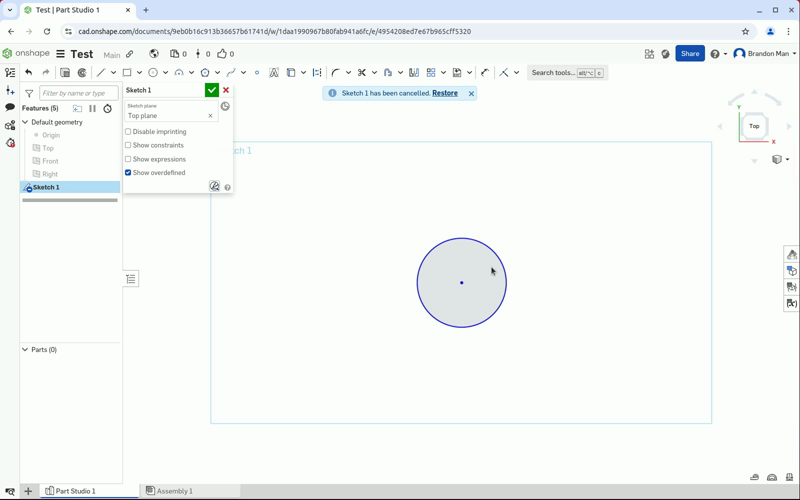
click(491, 266)
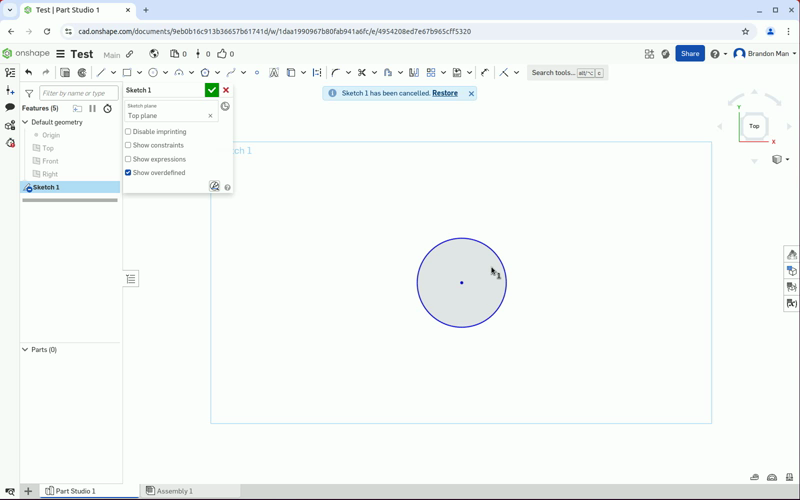
mouse_move(73, 352)
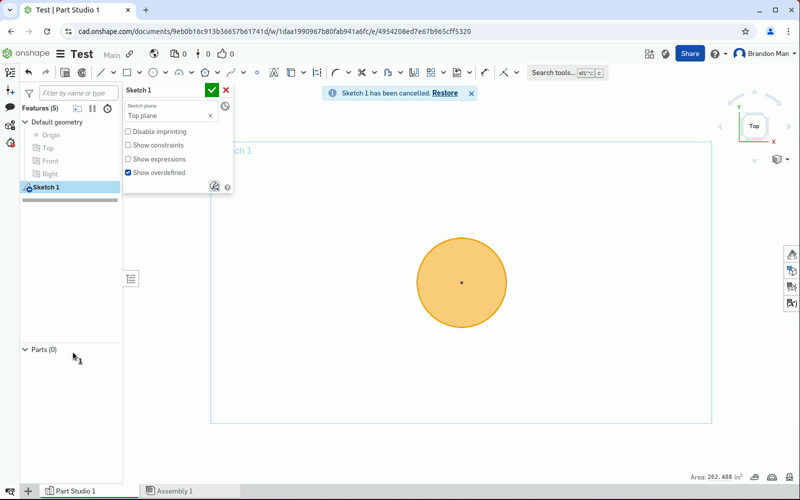
key(shift+y)
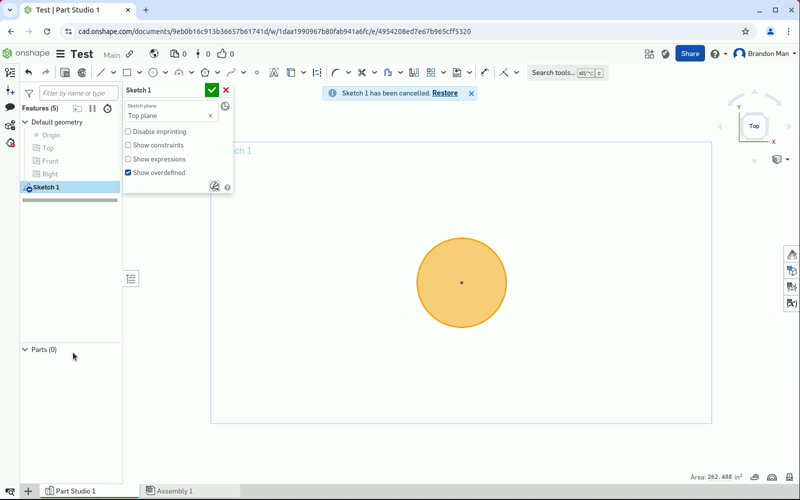
key(shift+e)
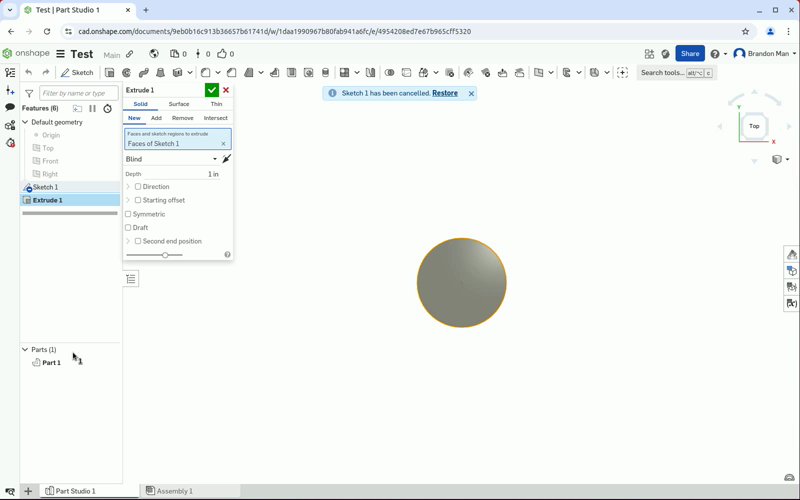
mouse_move(143, 106)
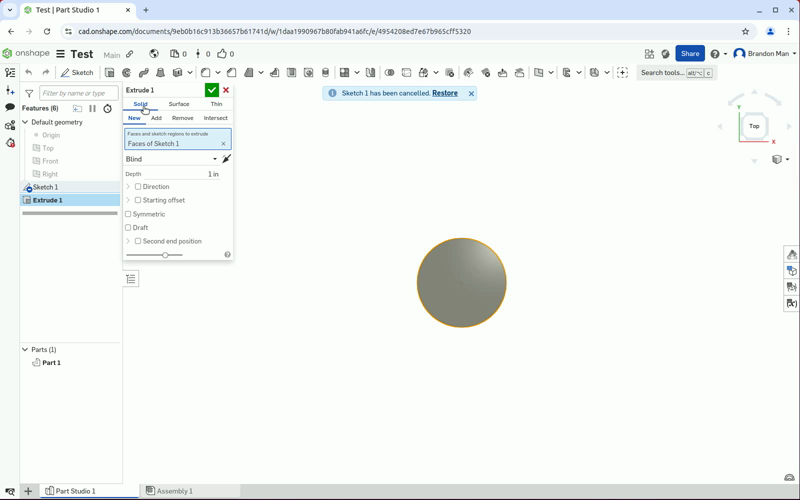
click(143, 106)
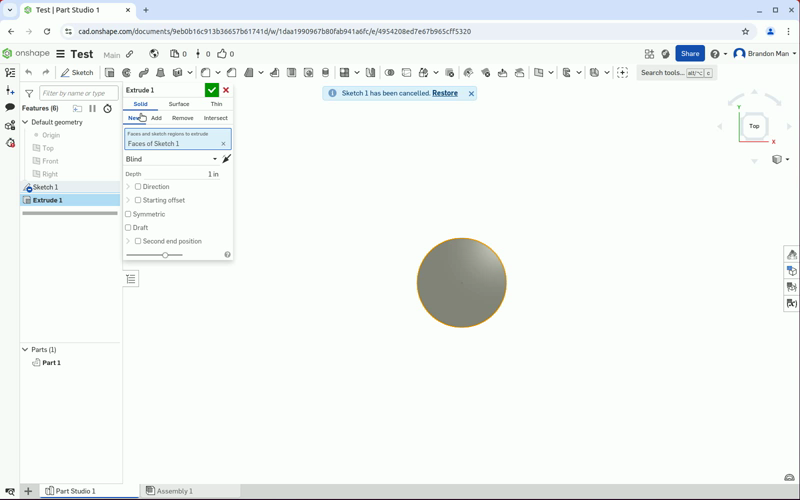
mouse_move(137, 120)
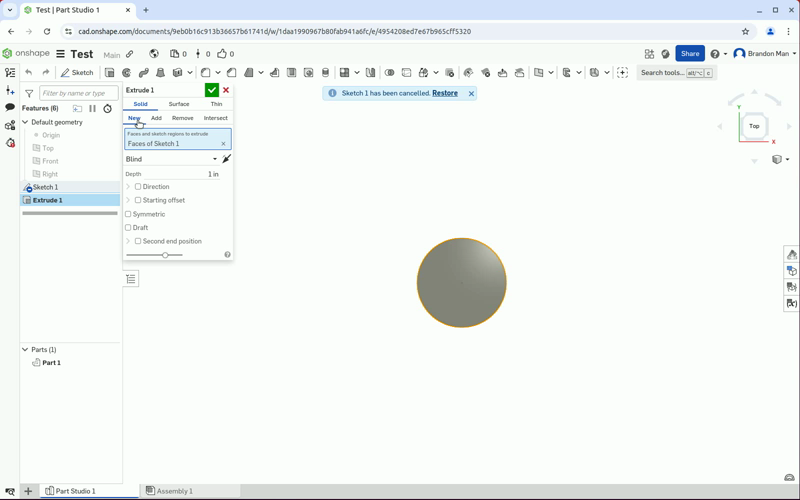
click(137, 120)
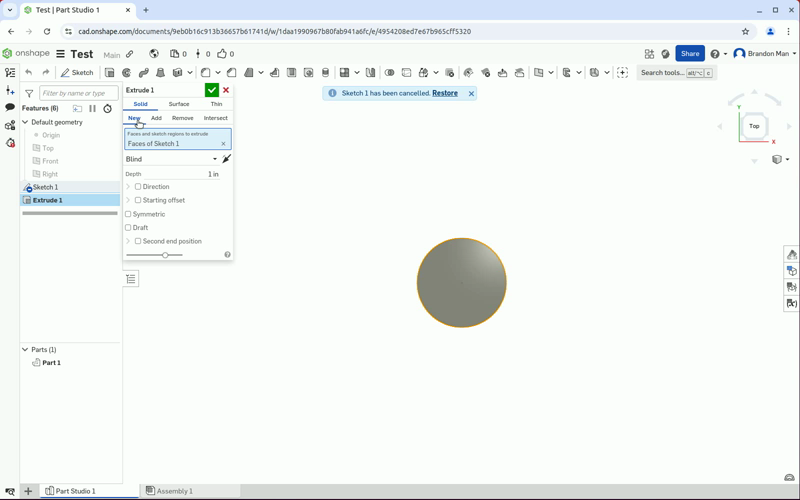
key(tab, 4)
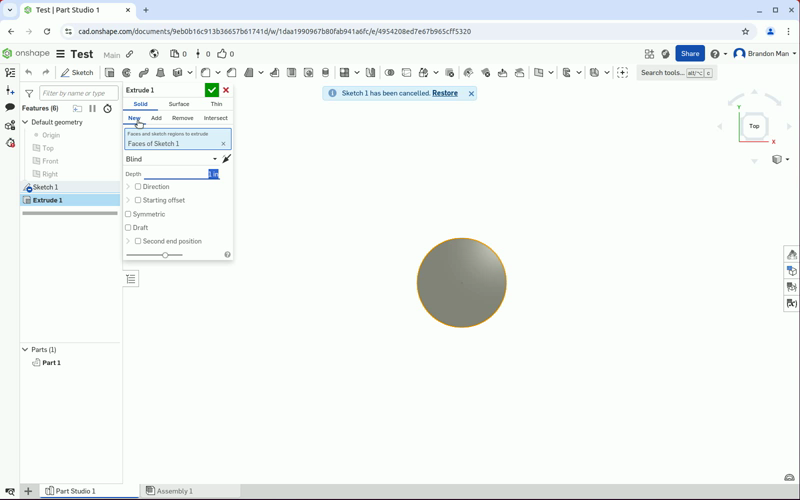
text(22.386)
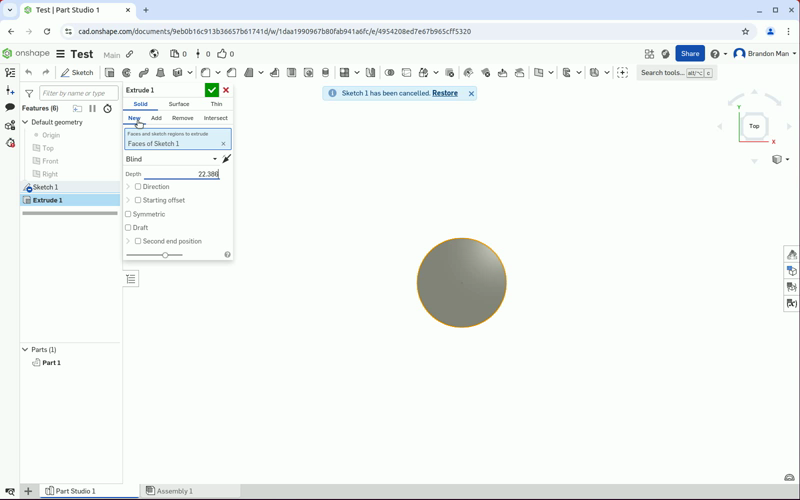
key(enter)
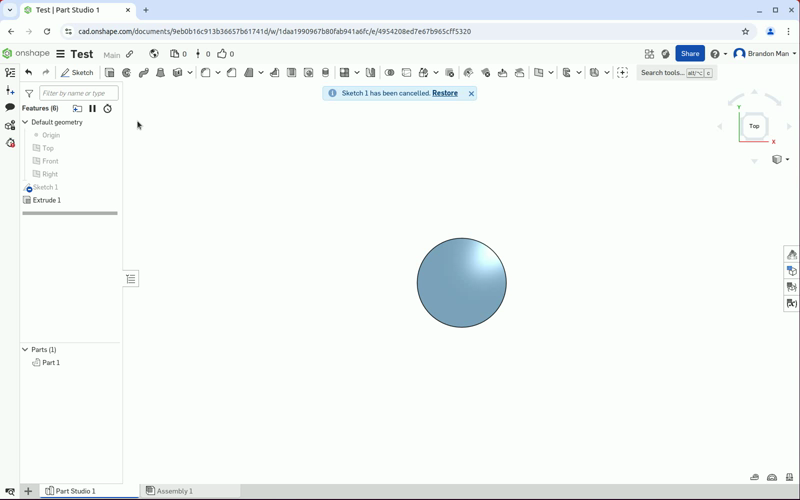
key(shift+h)
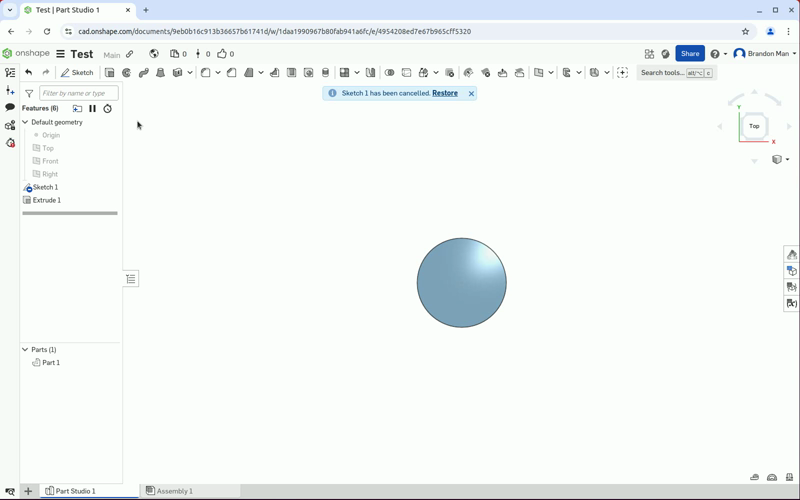
key(shift+h)
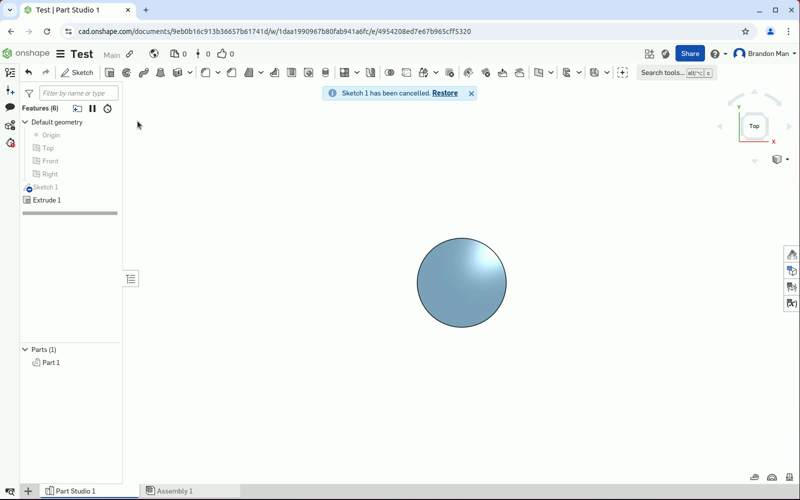
mouse_move(73, 189)
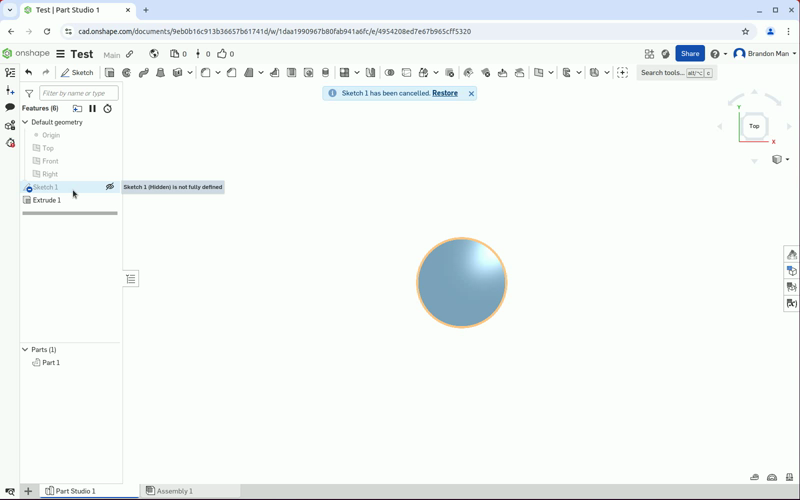
click(73, 189)
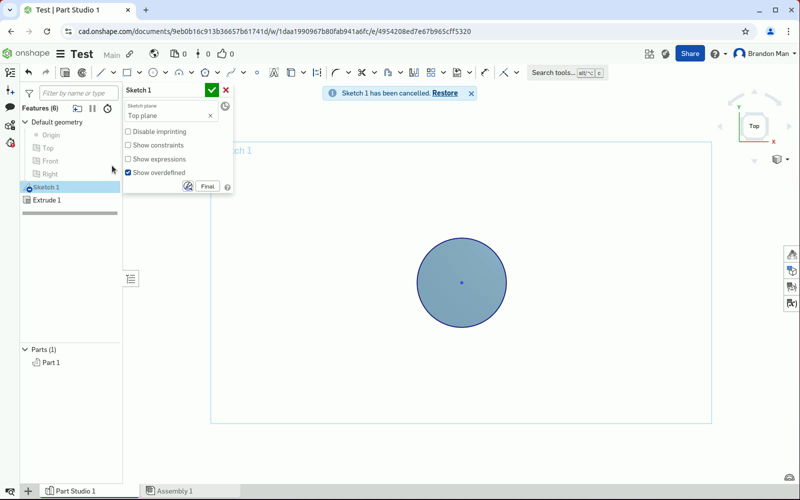
mouse_move(229, 92)
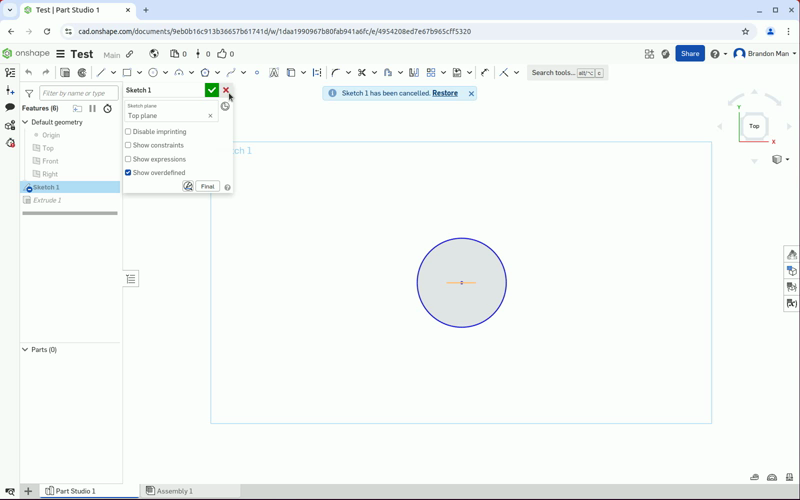
click(229, 92)
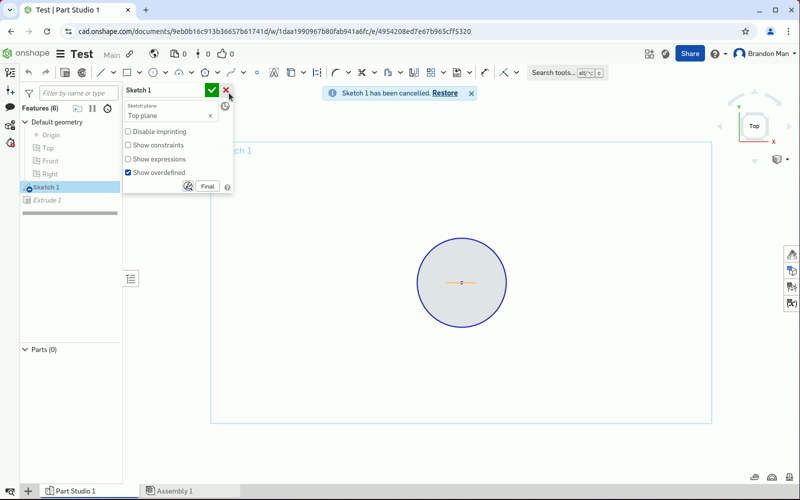
key(shift+s)
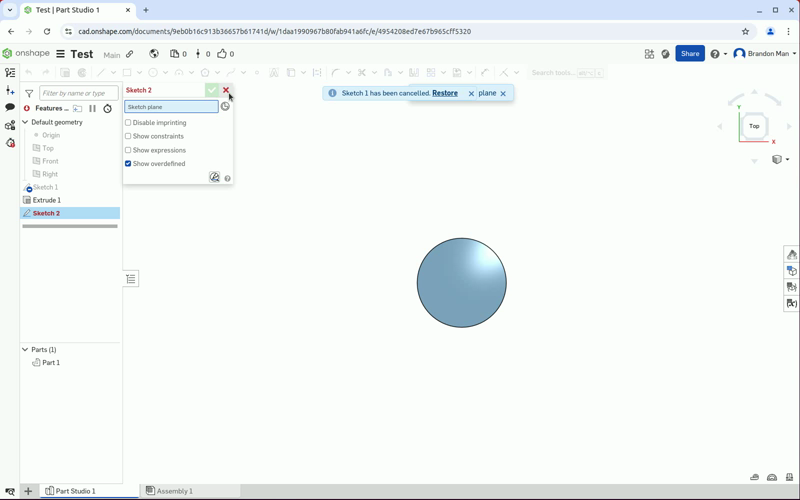
mouse_move(73, 150)
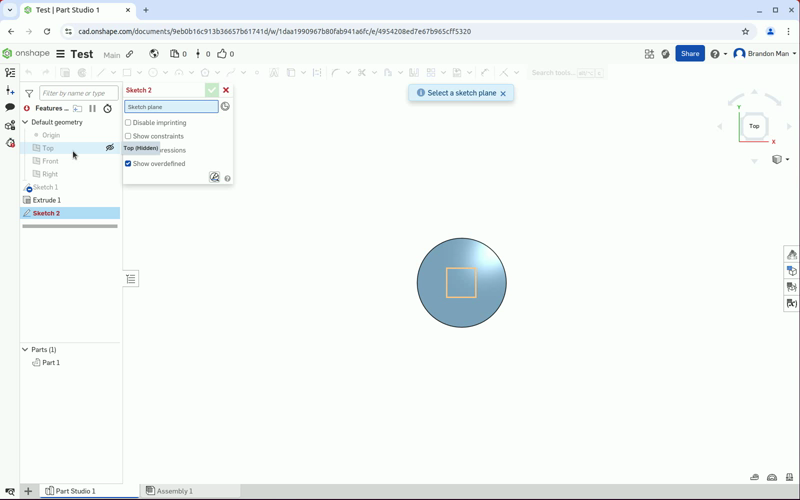
click(73, 150)
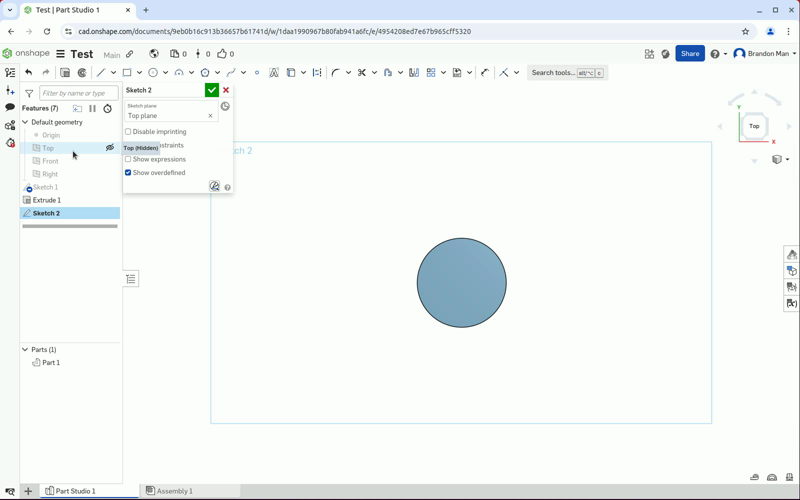
mouse_move(73, 352)
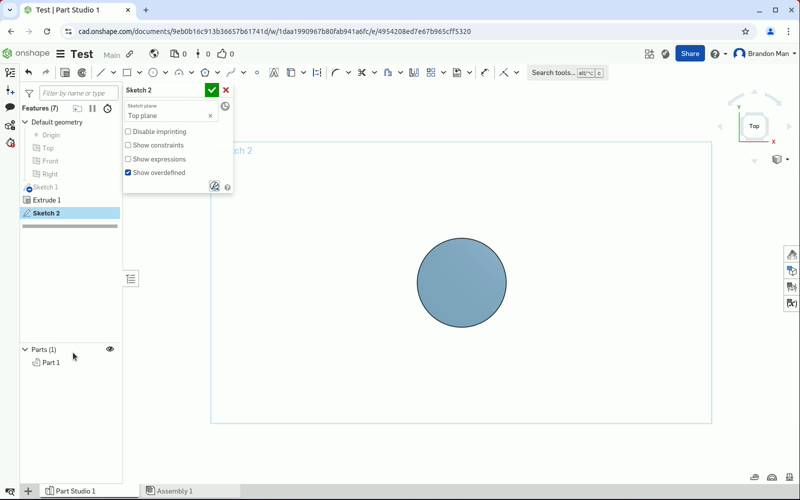
key(y)
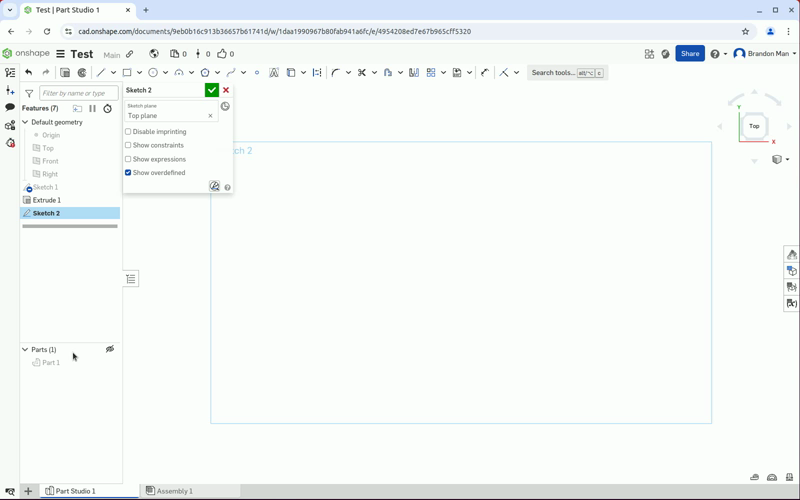
key(l)
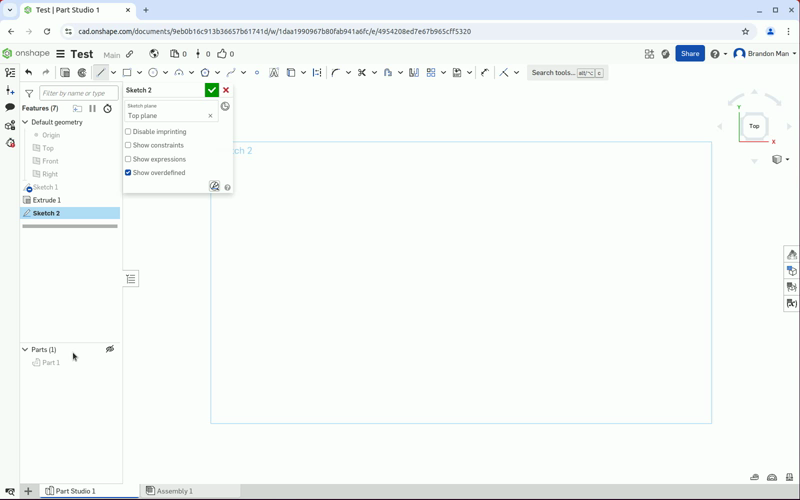
key_down(shift)
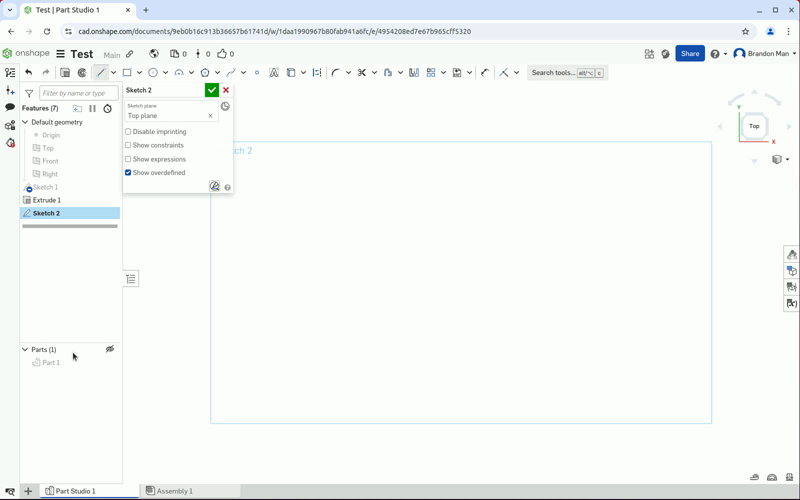
mouse_move(348, 363)
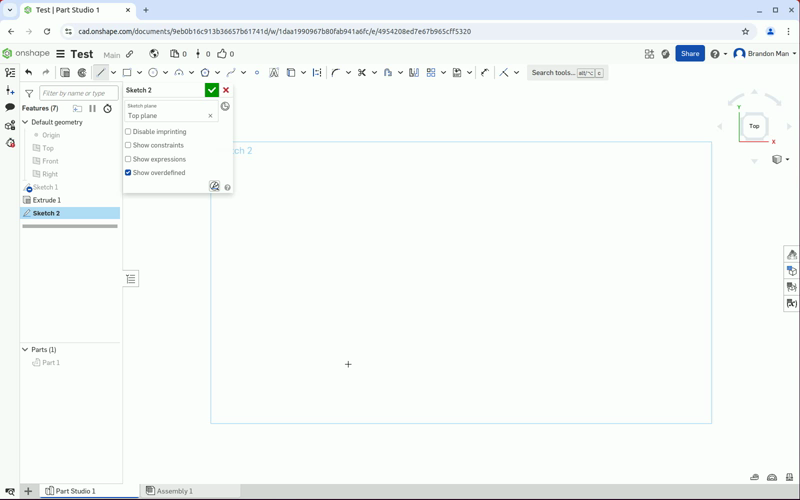
click(348, 363)
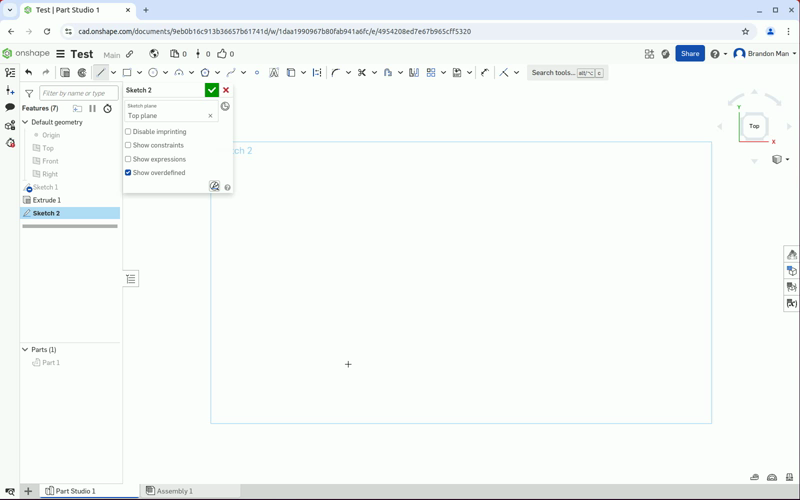
key_up(shift)
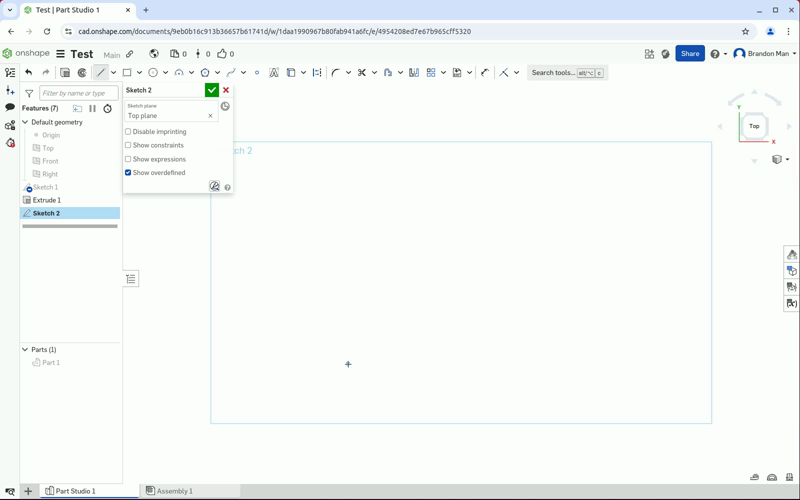
key_down(shift)
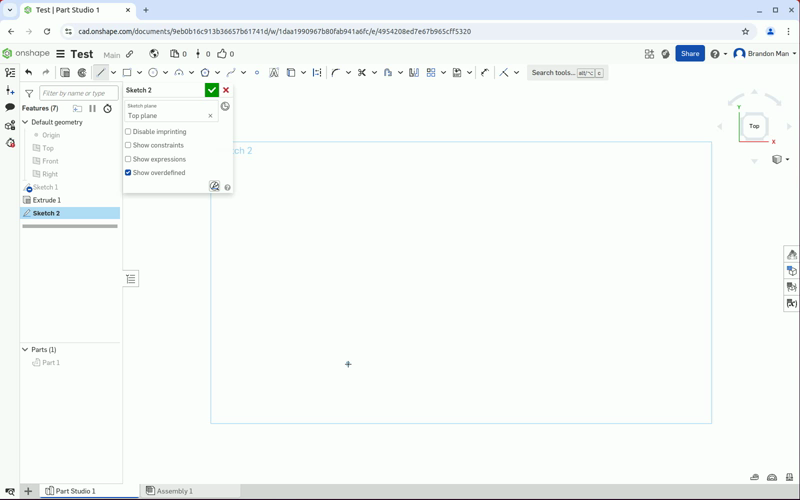
mouse_move(572, 363)
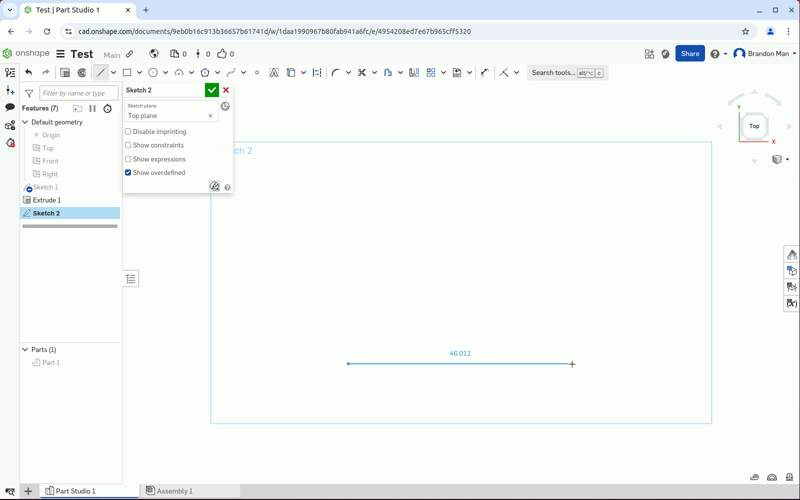
click(572, 363)
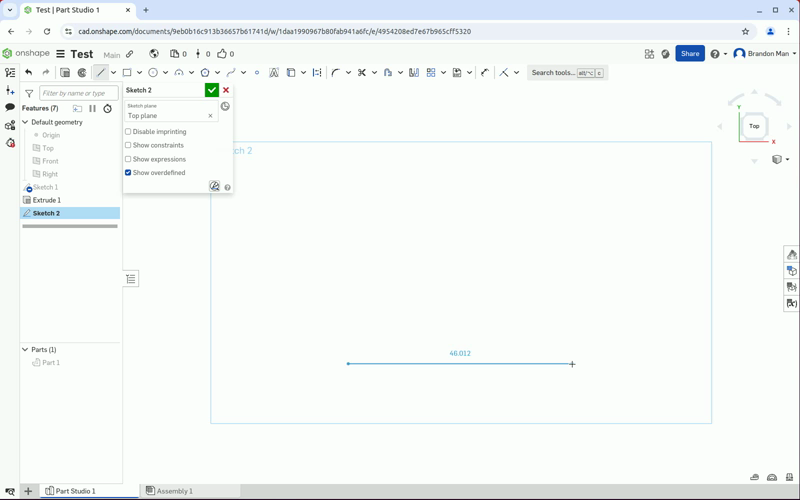
key_up(shift)
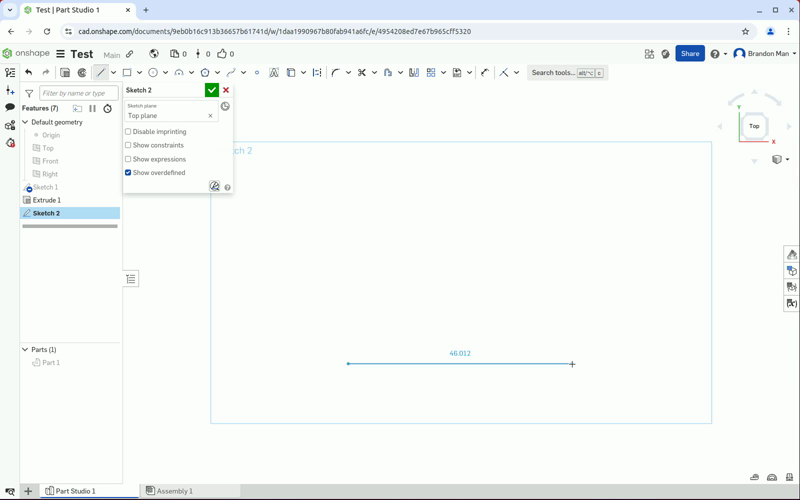
key_down(shift)
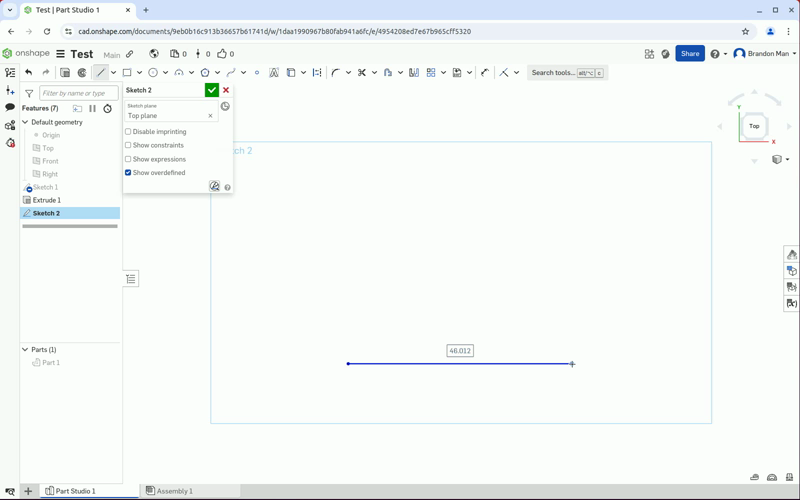
mouse_move(572, 203)
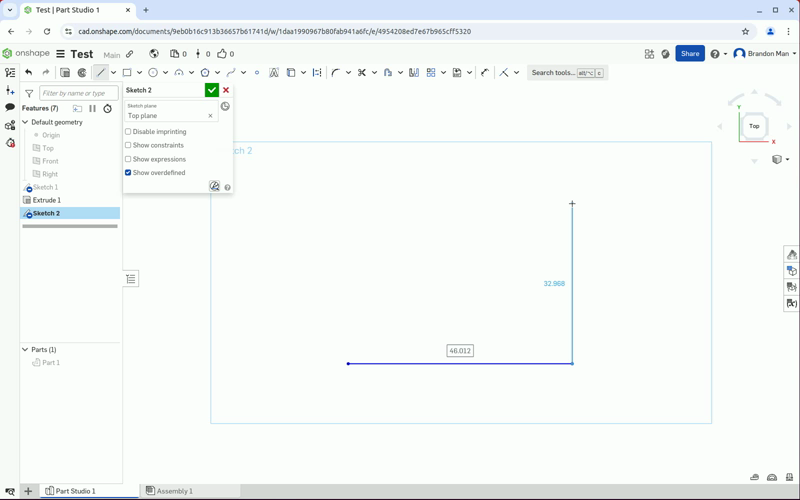
click(572, 203)
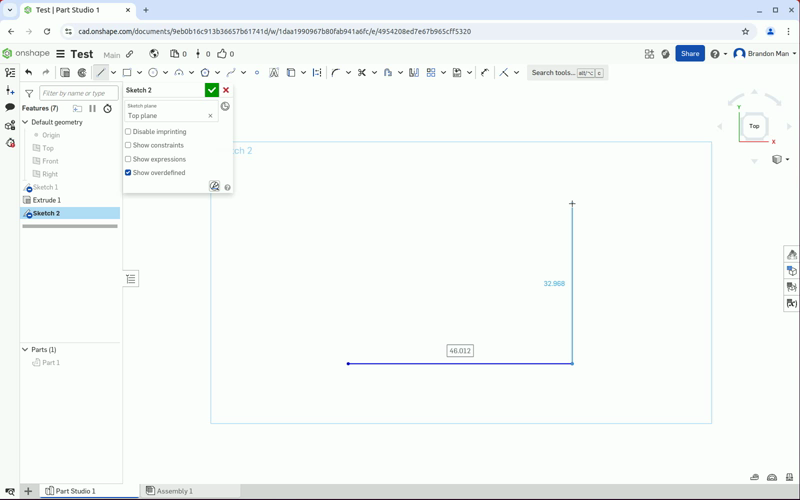
key_up(shift)
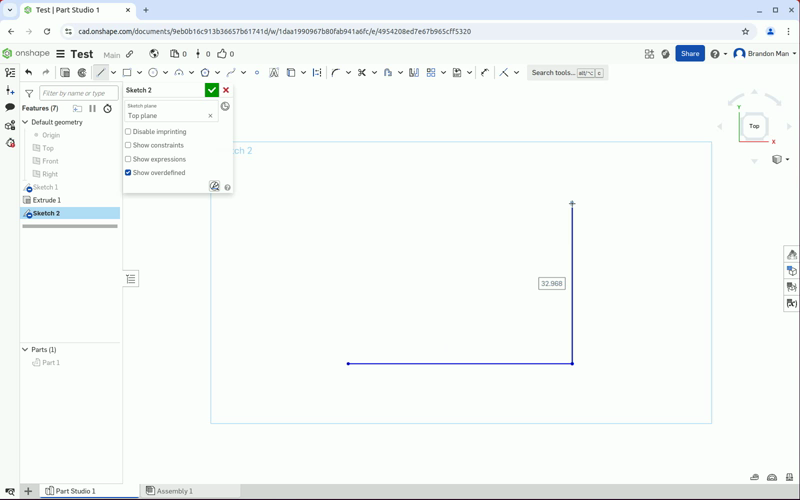
key_down(shift)
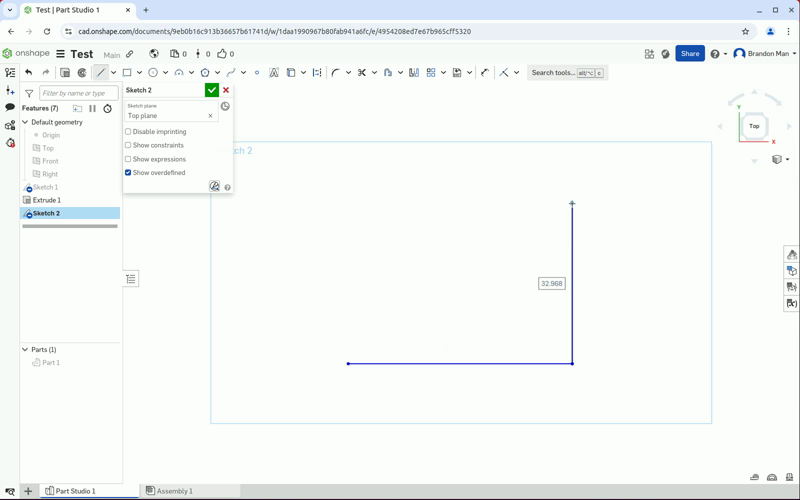
mouse_move(348, 203)
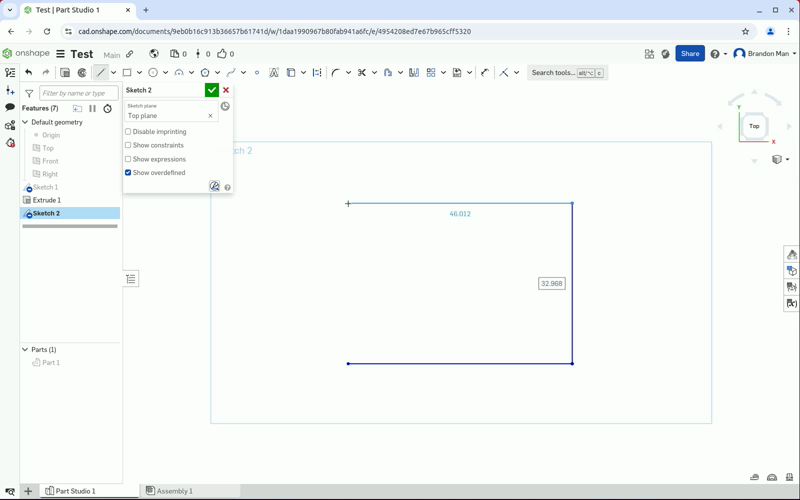
click(348, 203)
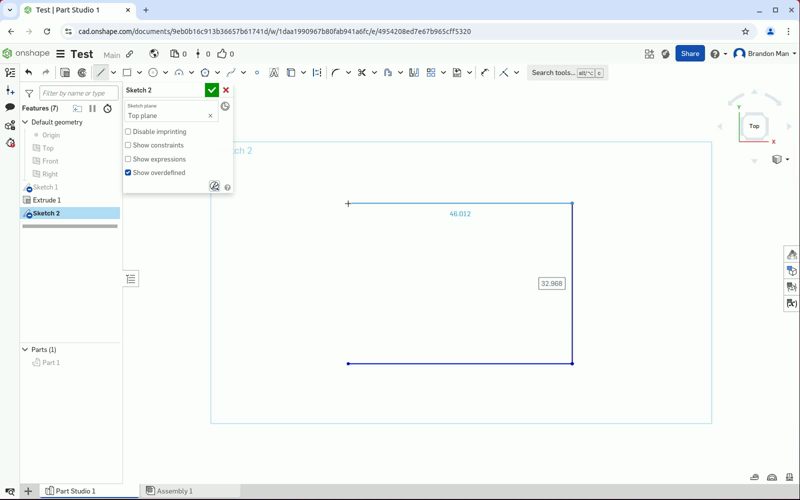
key_up(shift)
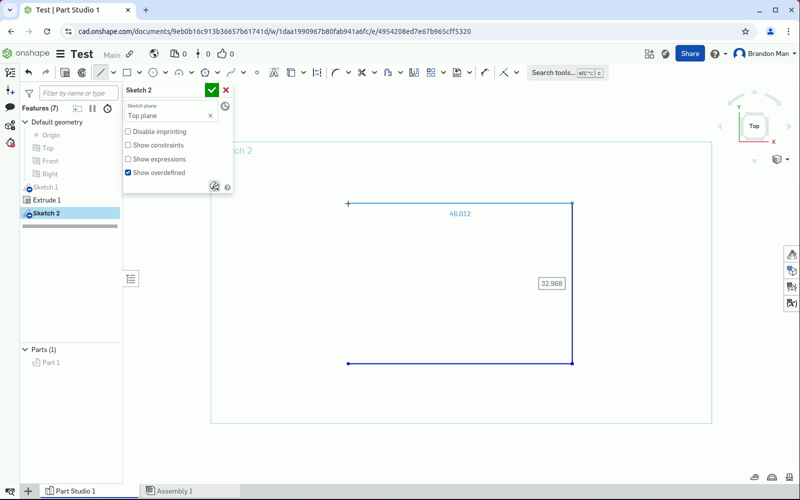
key_down(shift)
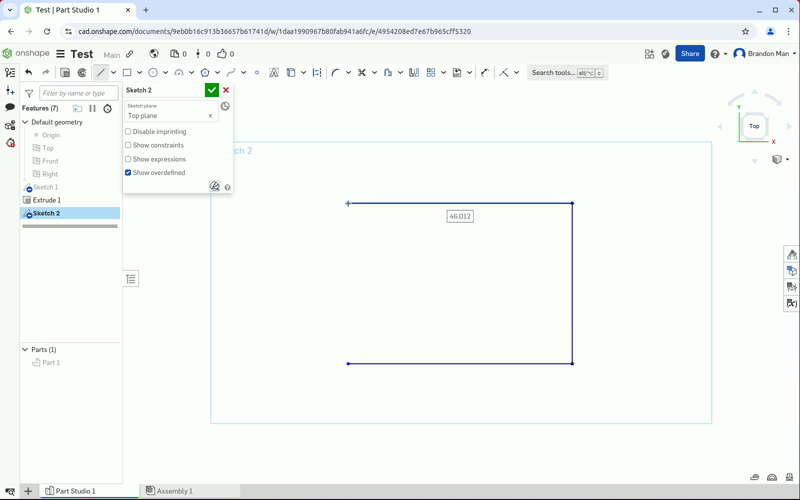
mouse_move(348, 363)
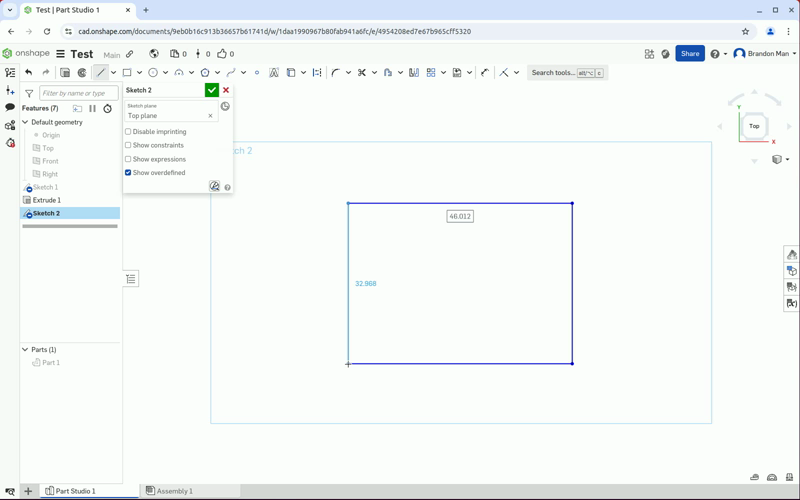
key_up(shift)
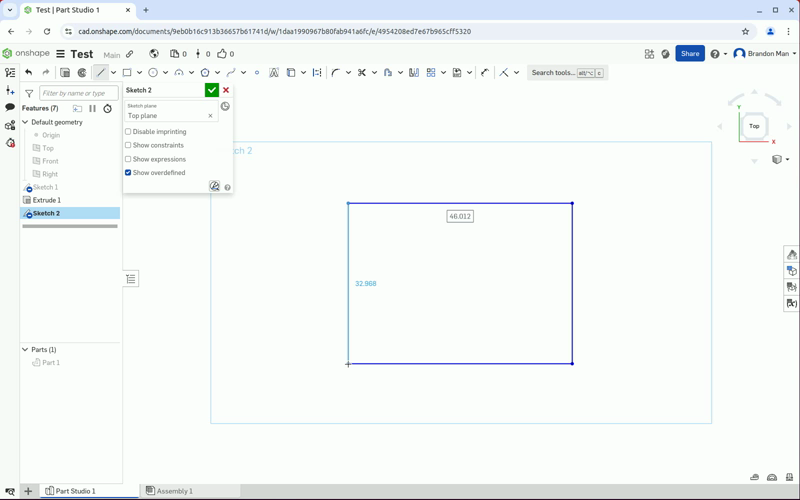
click(348, 363)
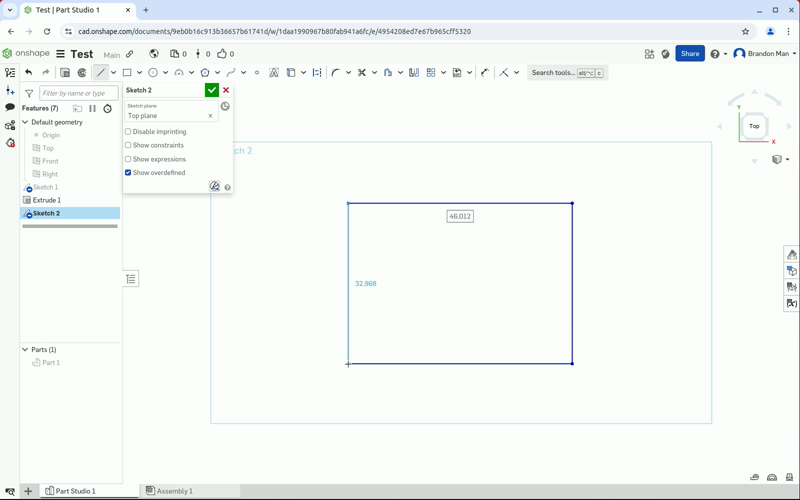
key(esc)
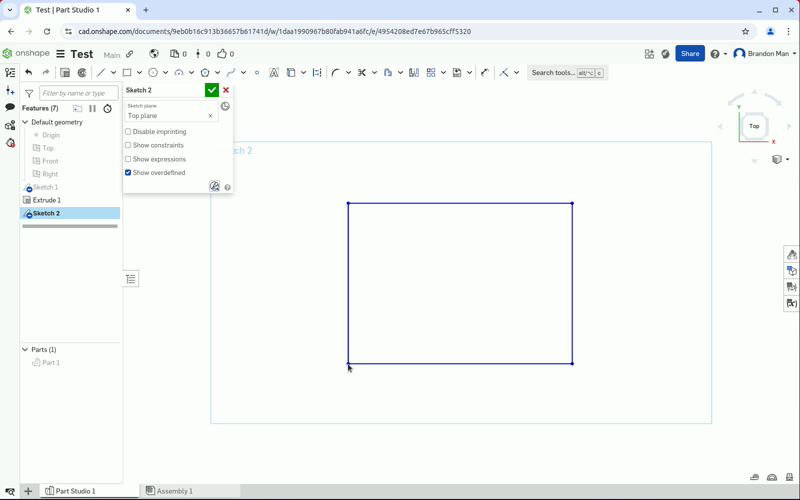
mouse_move(412, 231)
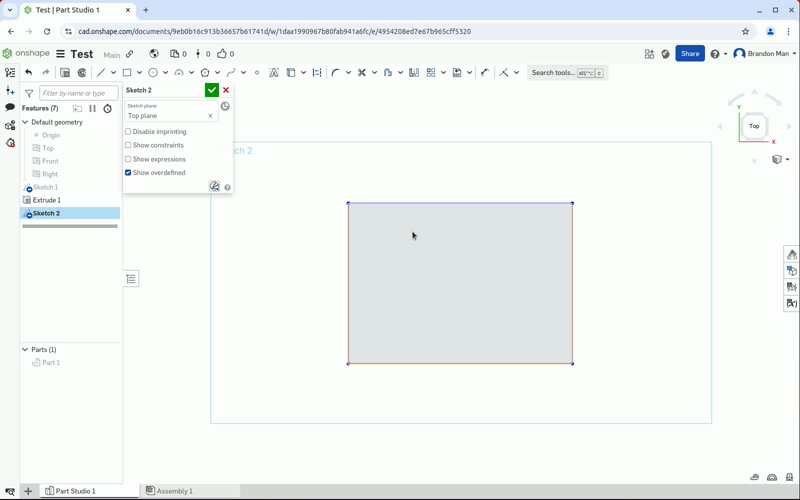
click(412, 231)
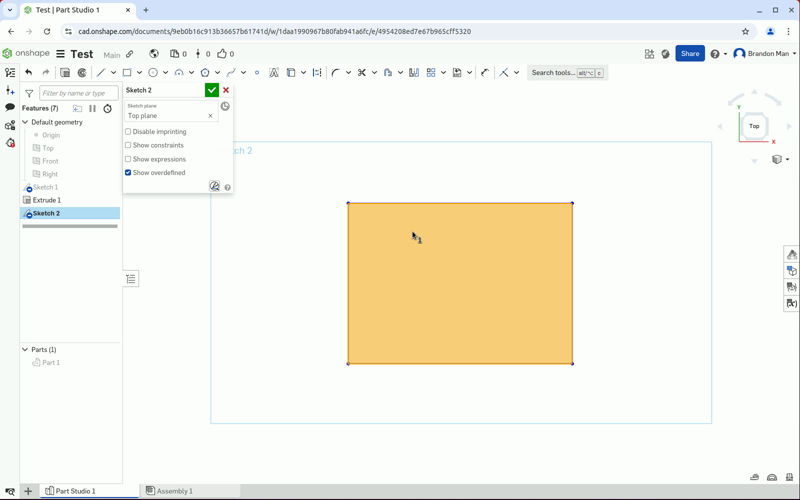
mouse_move(73, 352)
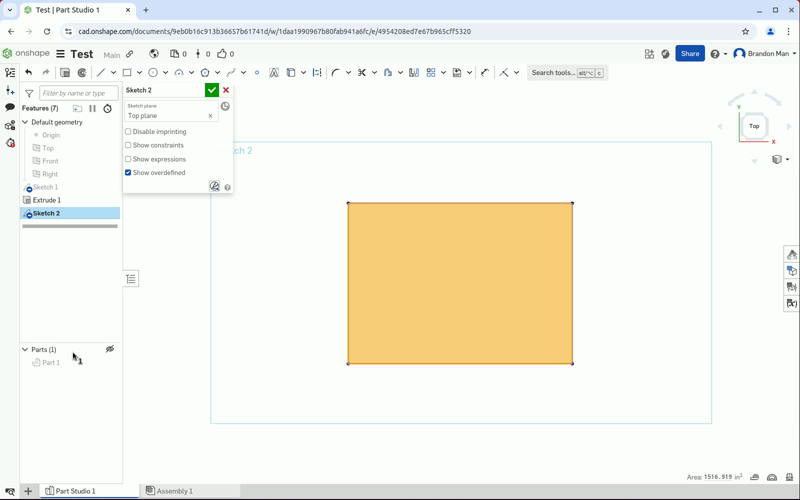
key(shift+y)
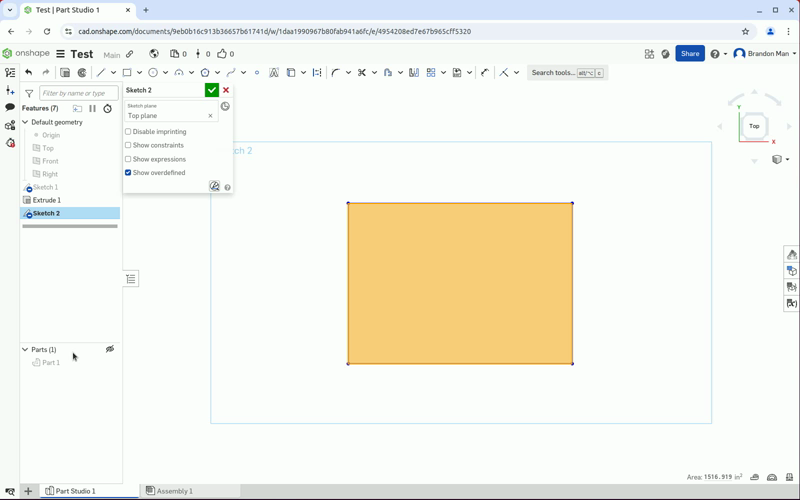
key(shift+e)
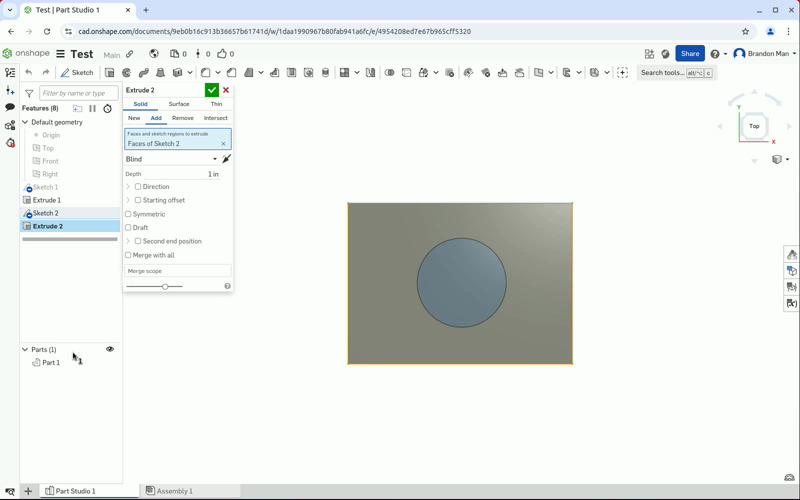
mouse_move(143, 106)
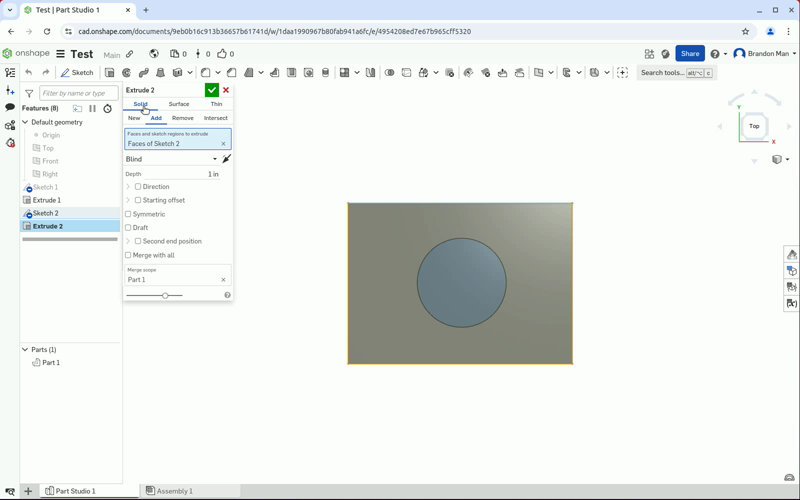
click(143, 106)
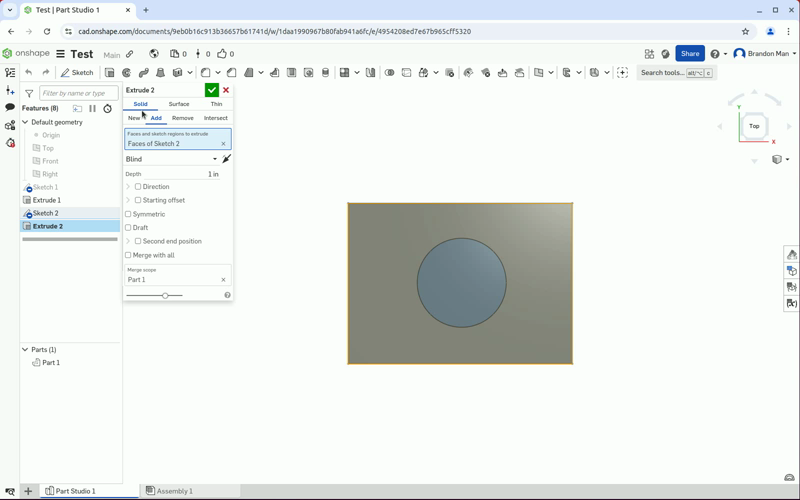
mouse_move(137, 120)
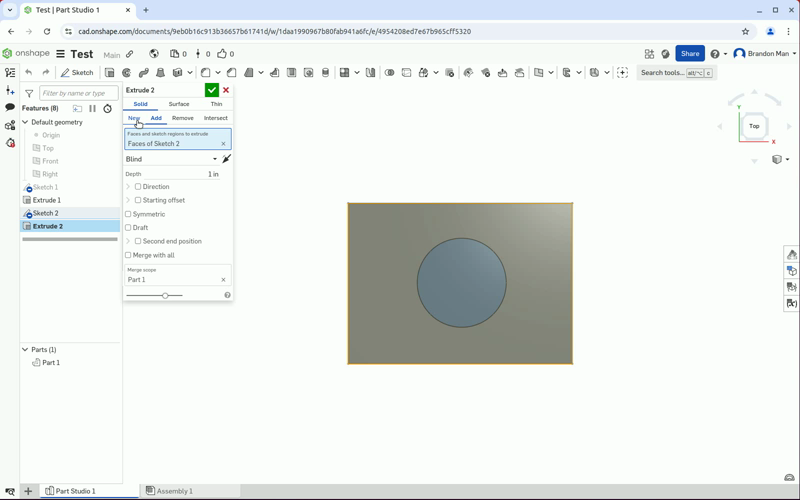
click(137, 120)
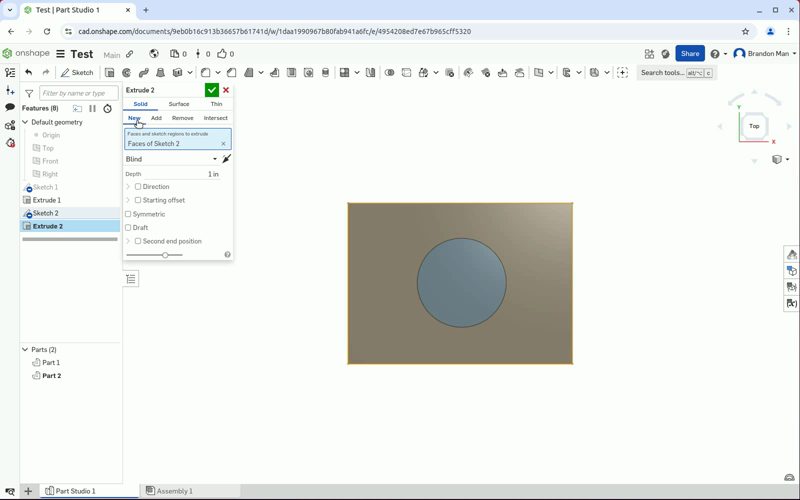
key(tab, 4)
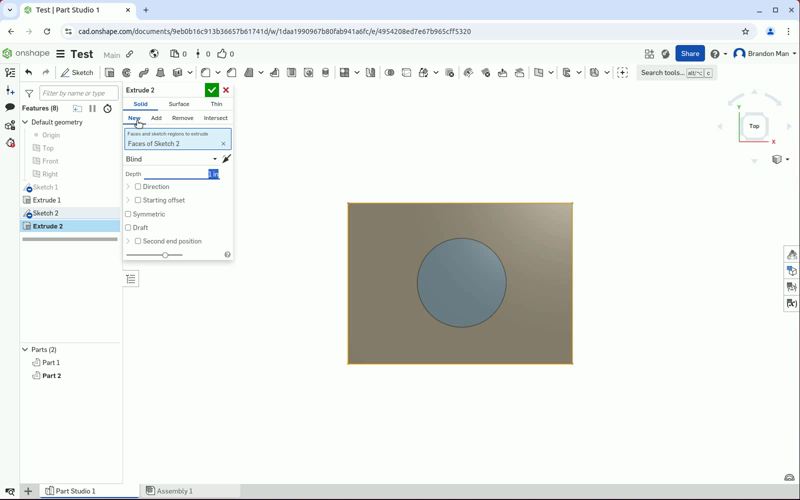
text(-8.906)
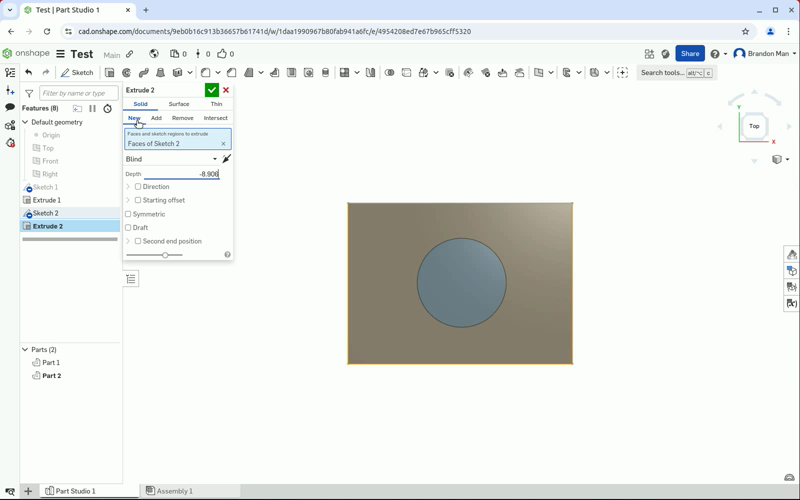
key(enter)
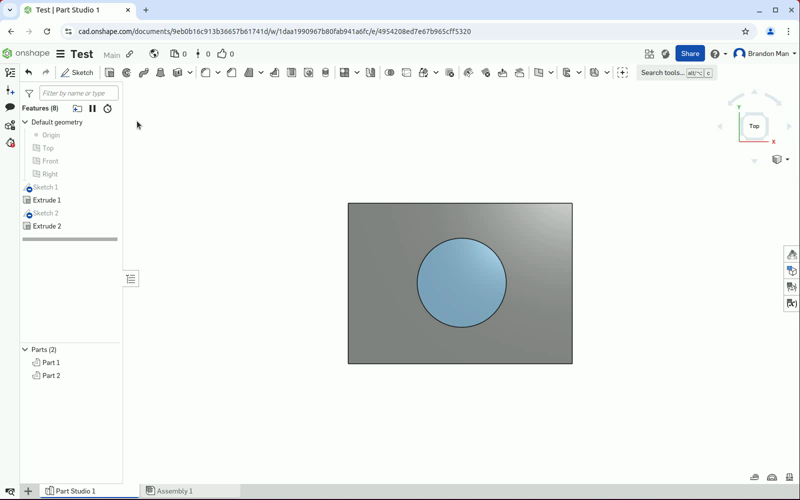
key(shift+h)
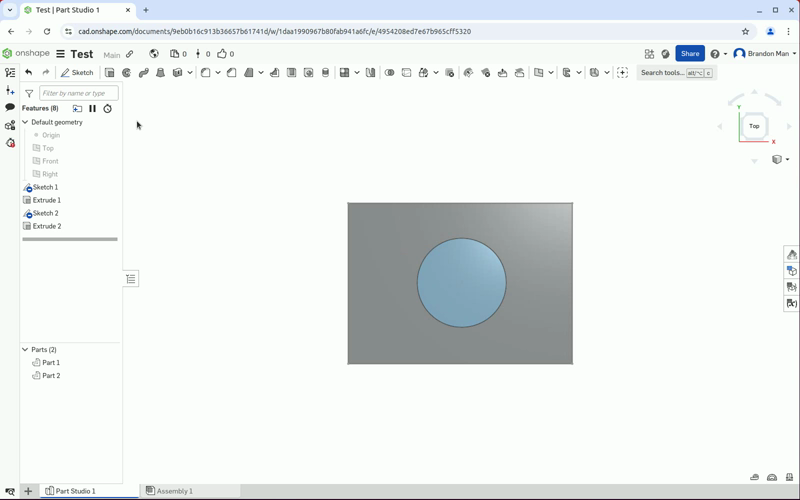
key(shift+h)
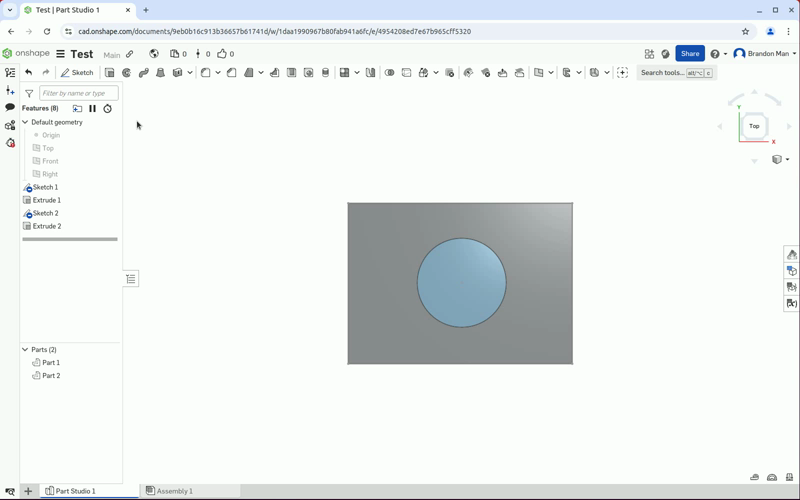
key(shift+7)
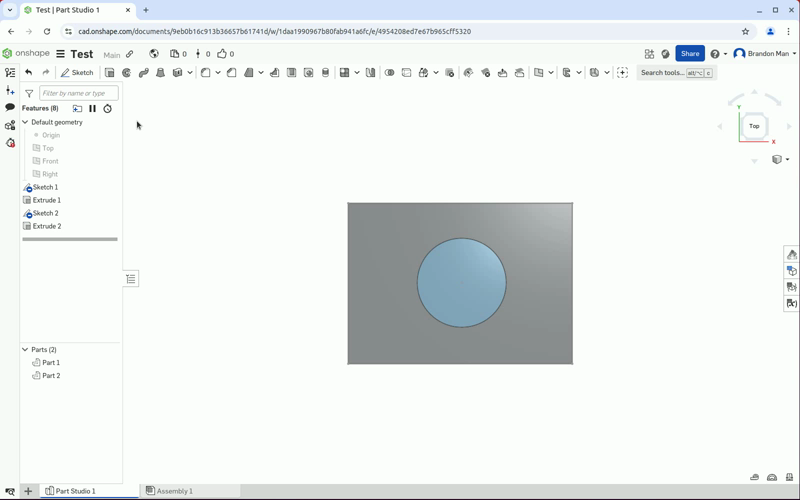
key(up, 3)
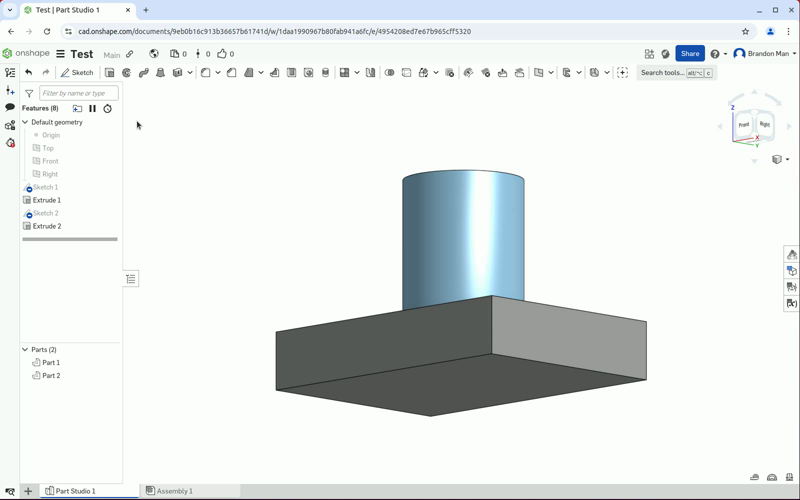
key(left, 3)
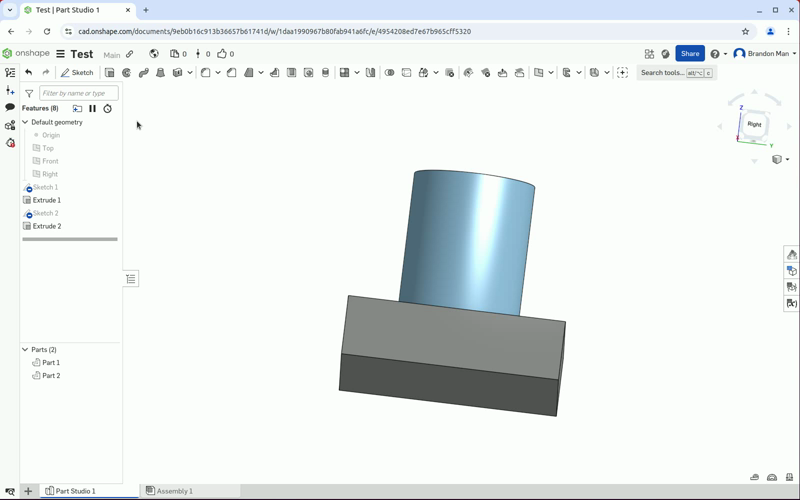
key(right, 3)
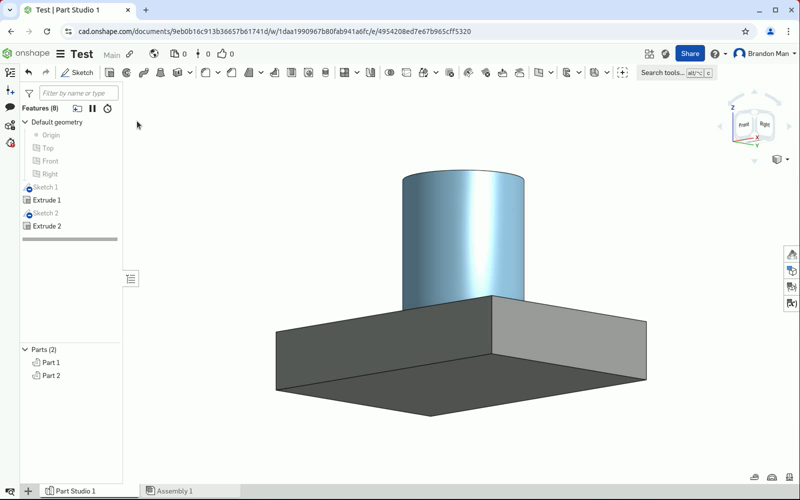
key(down, 3)
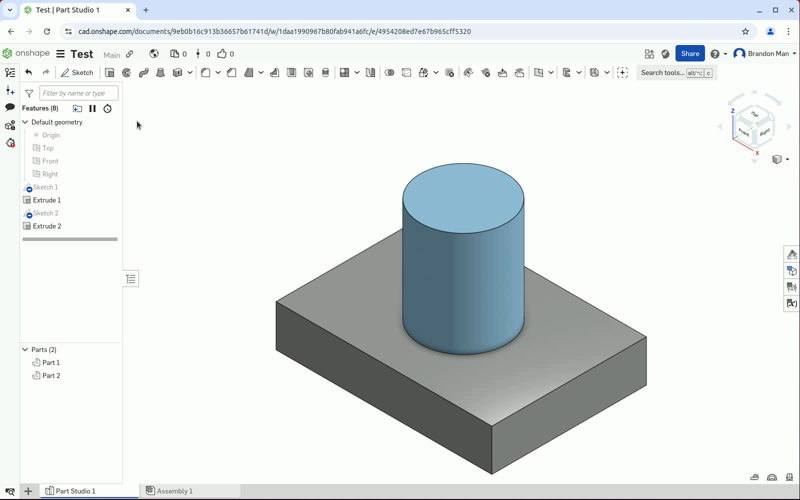
mouse_move(73, 189)
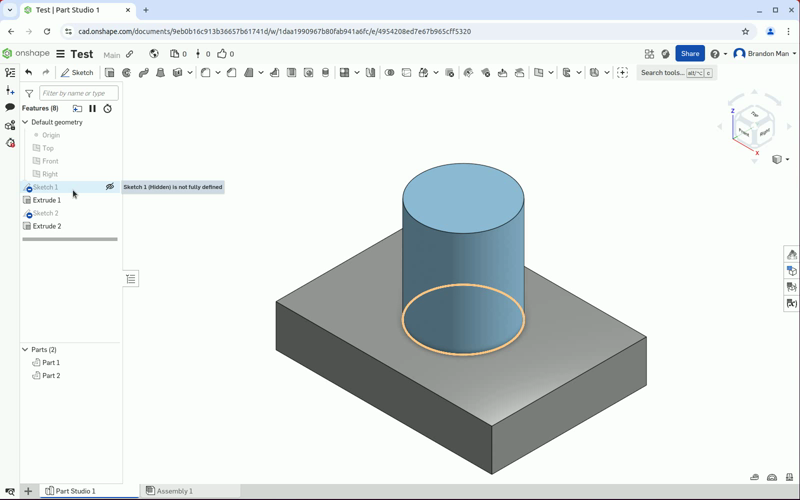
click(73, 189)